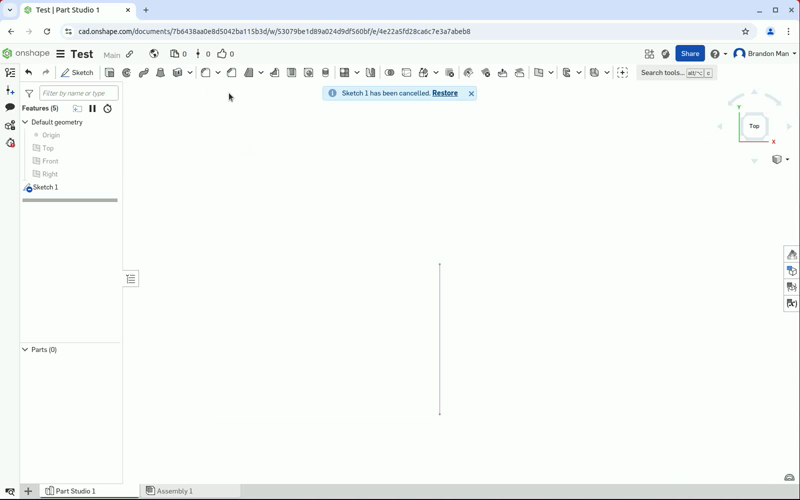
key(shift+h)
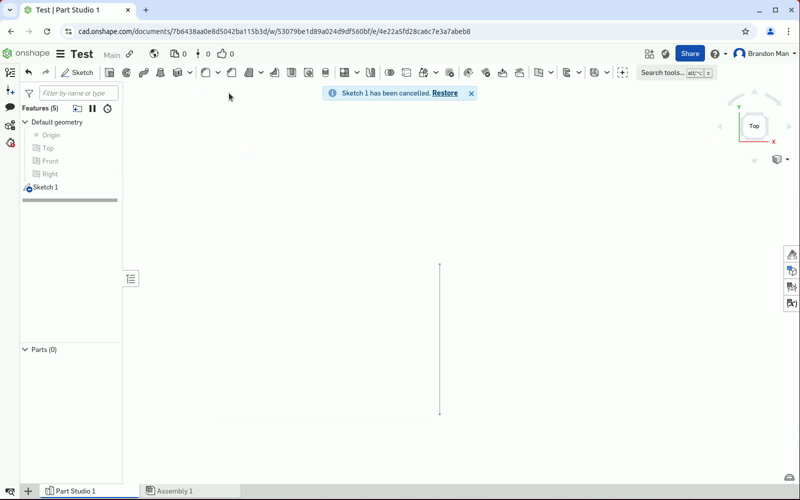
key(shift+s)
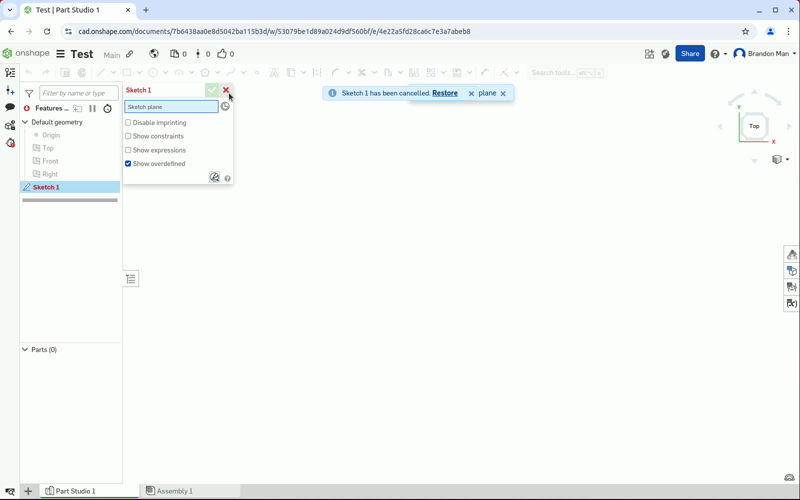
mouse_move(73, 150)
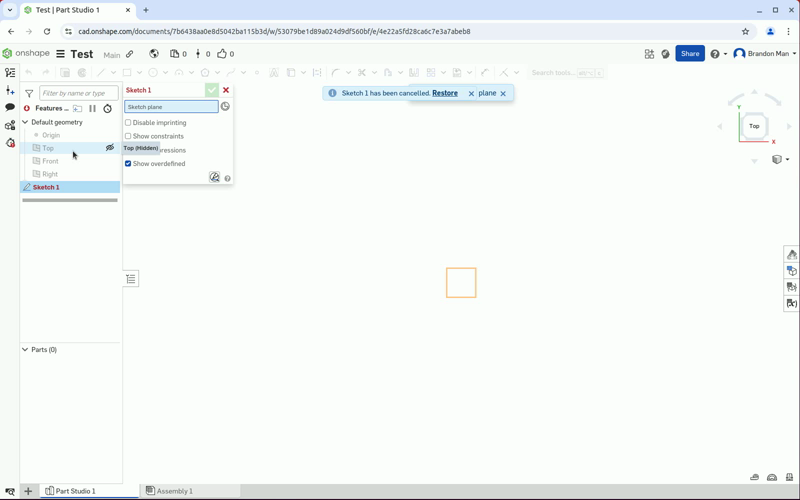
click(73, 150)
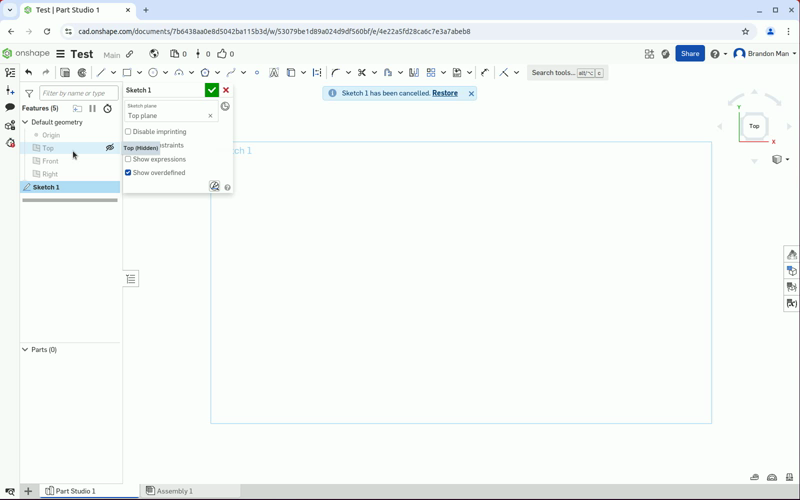
mouse_move(73, 352)
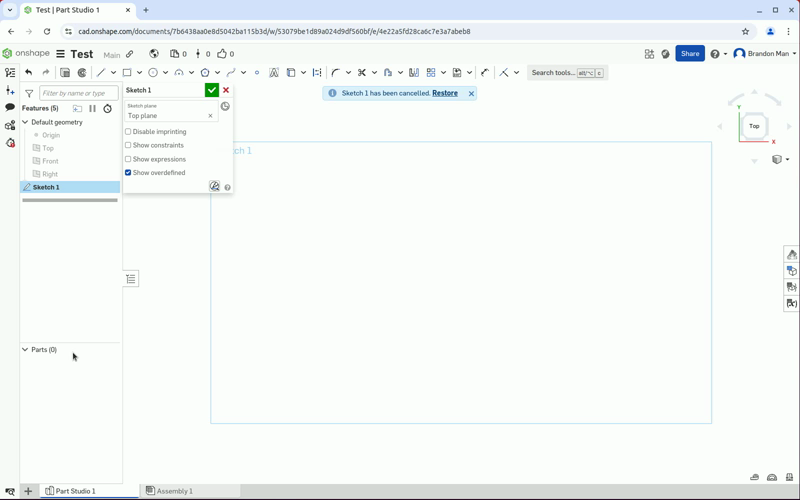
key(y)
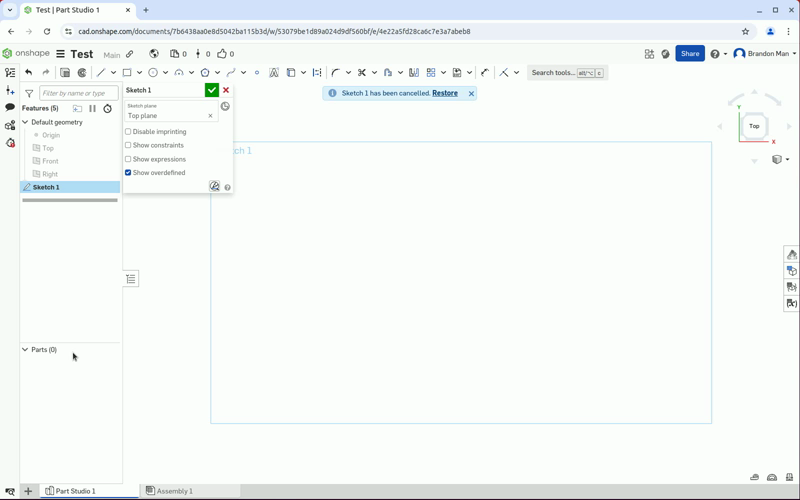
key(c)
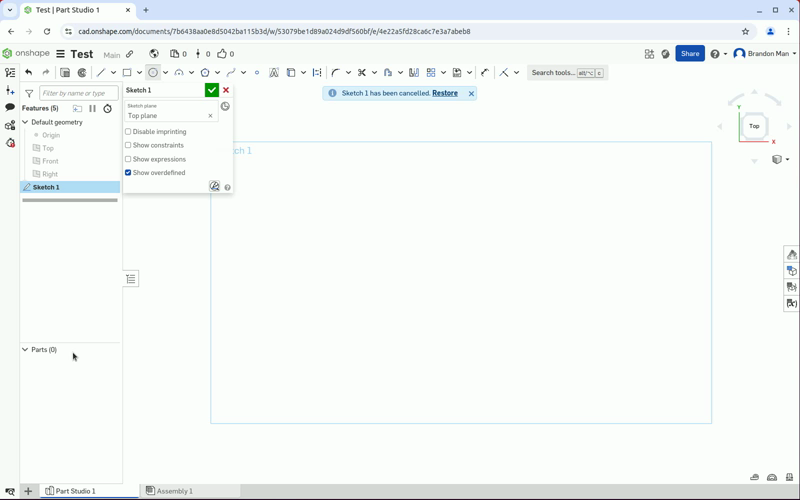
key_down(shift)
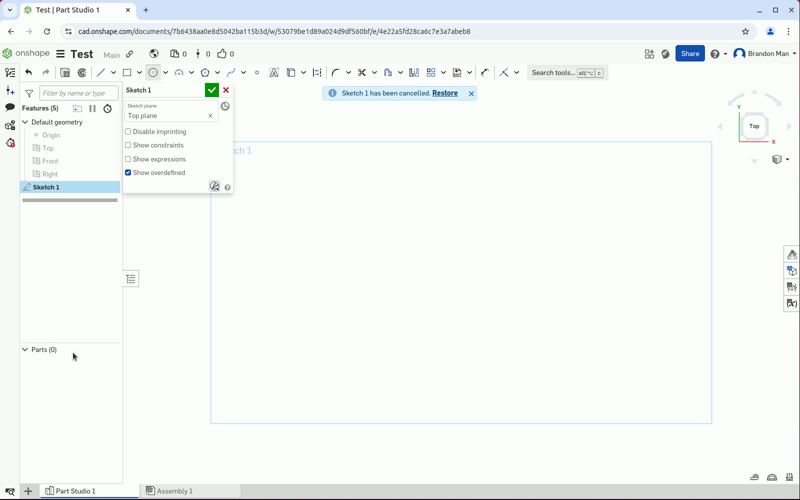
mouse_move(404, 236)
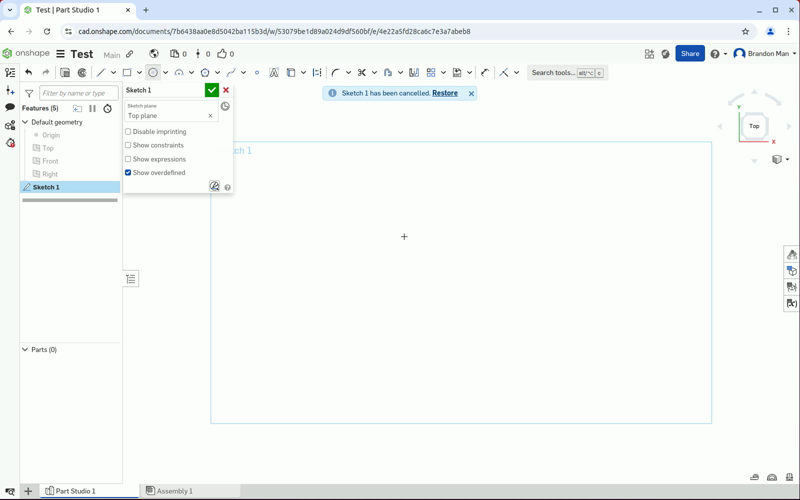
click(404, 236)
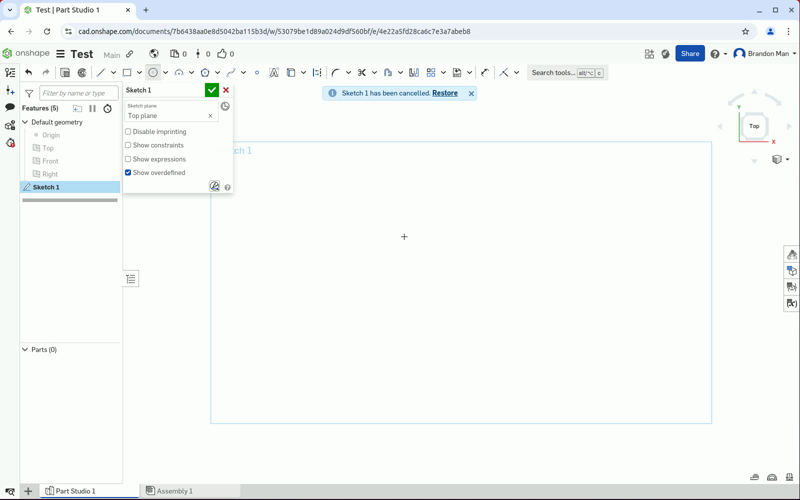
key_up(shift)
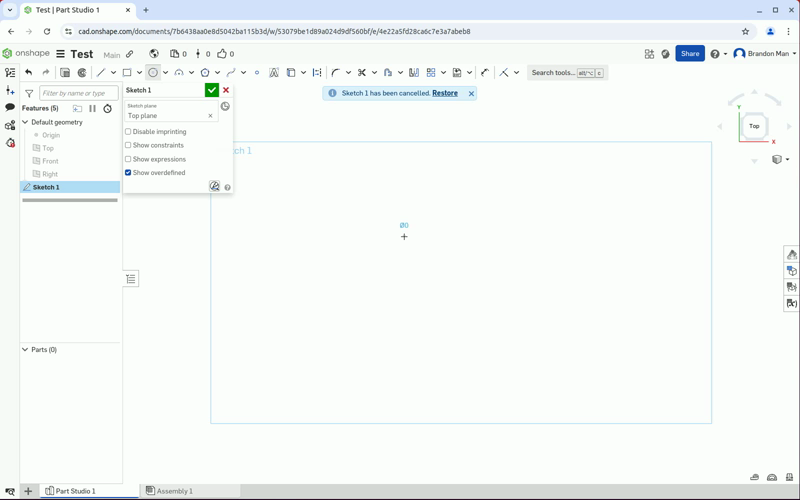
mouse_move(438, 236)
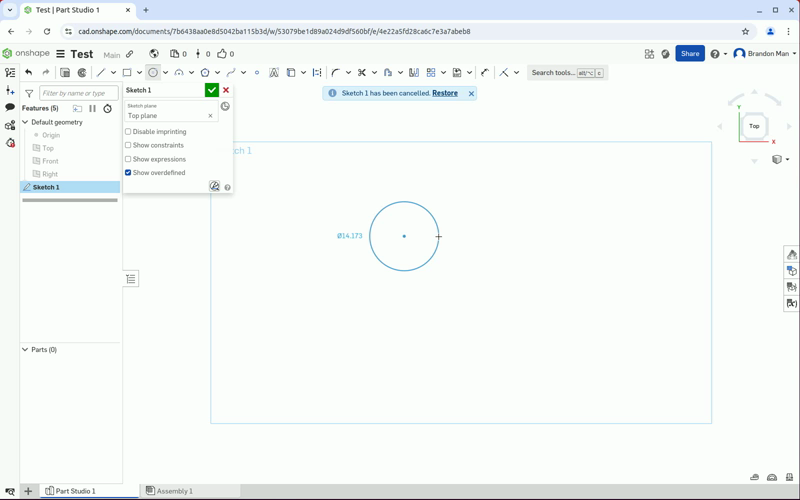
click(438, 236)
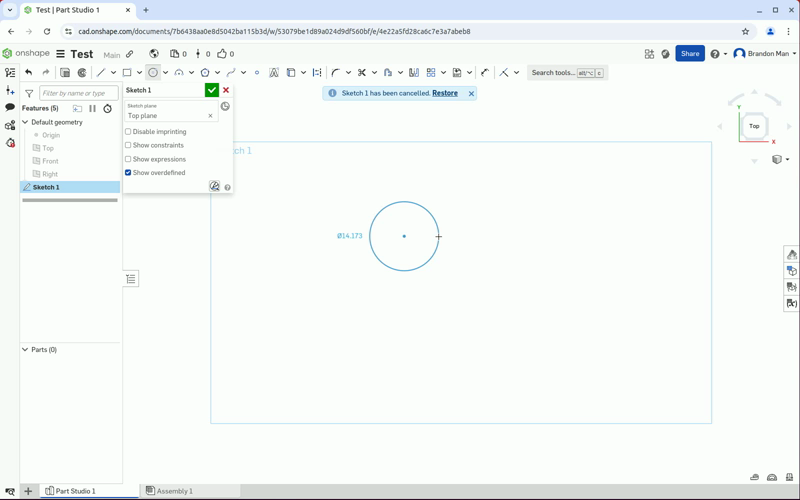
key(esc)
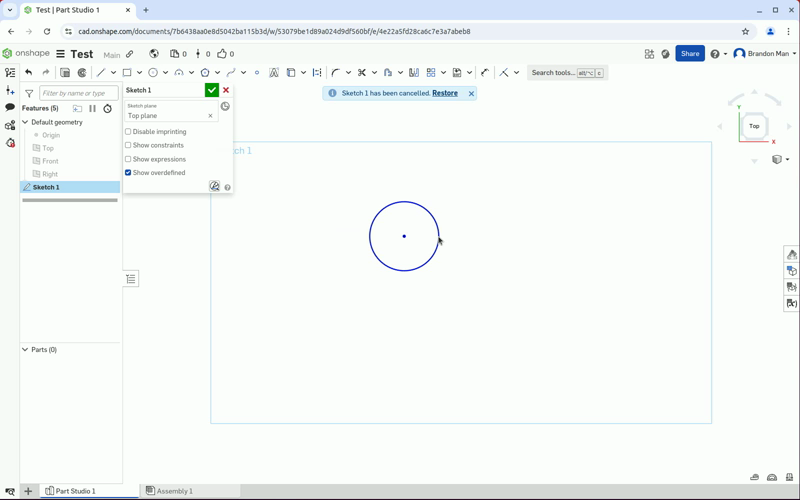
key(c)
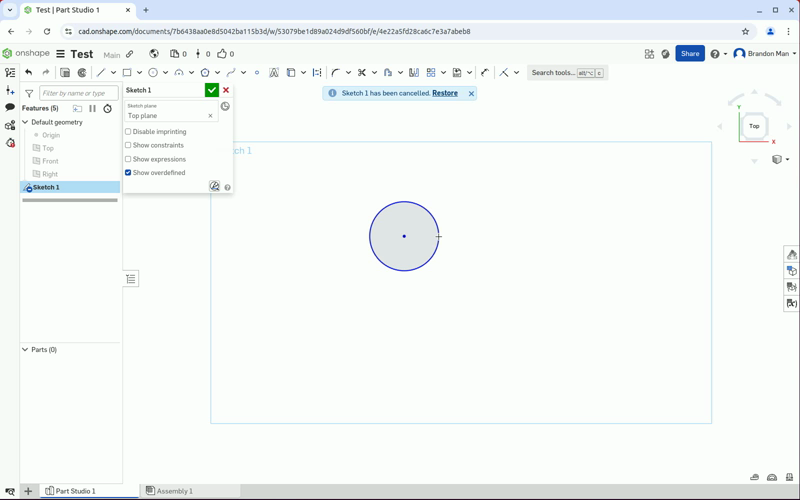
key_down(shift)
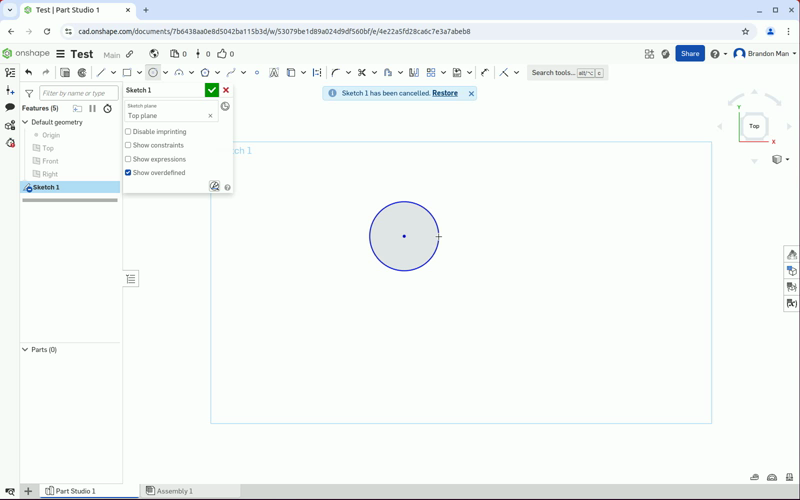
mouse_move(404, 236)
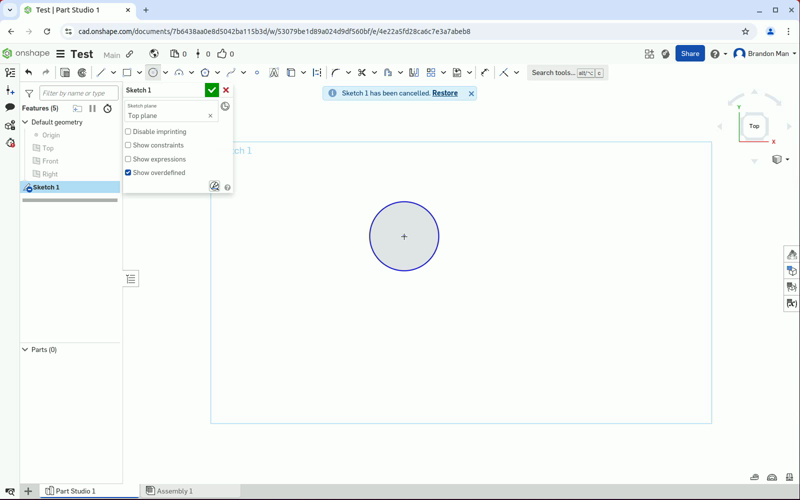
click(404, 236)
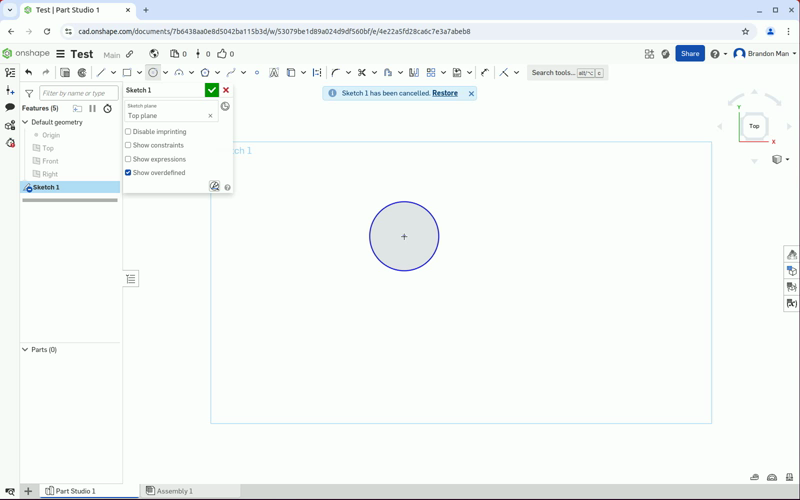
key_up(shift)
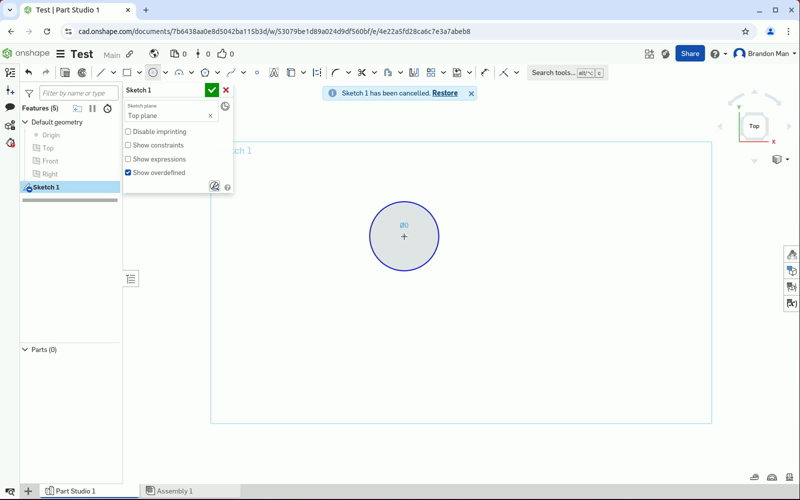
mouse_move(416, 236)
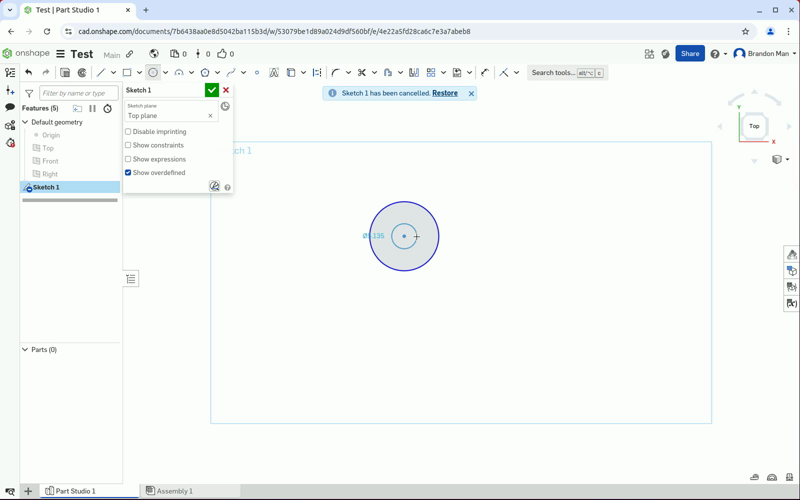
click(416, 236)
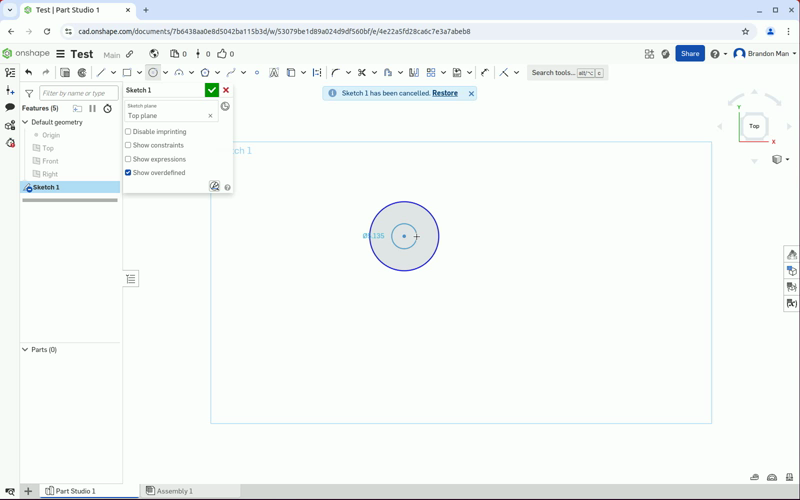
key(esc)
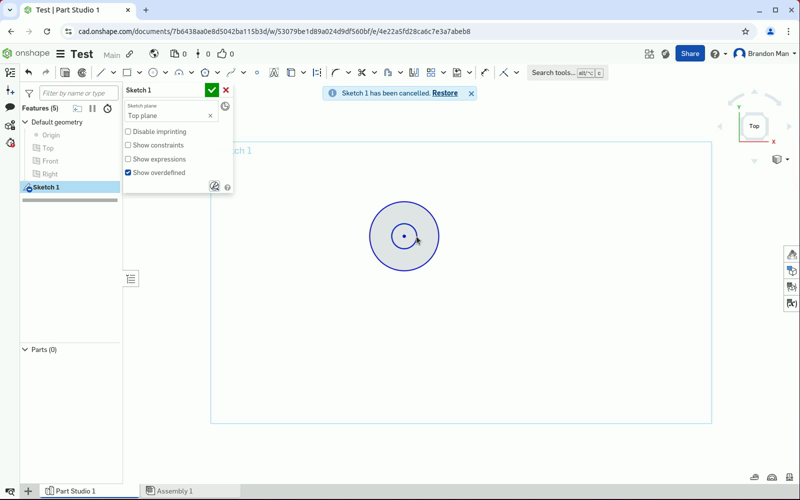
mouse_move(414, 211)
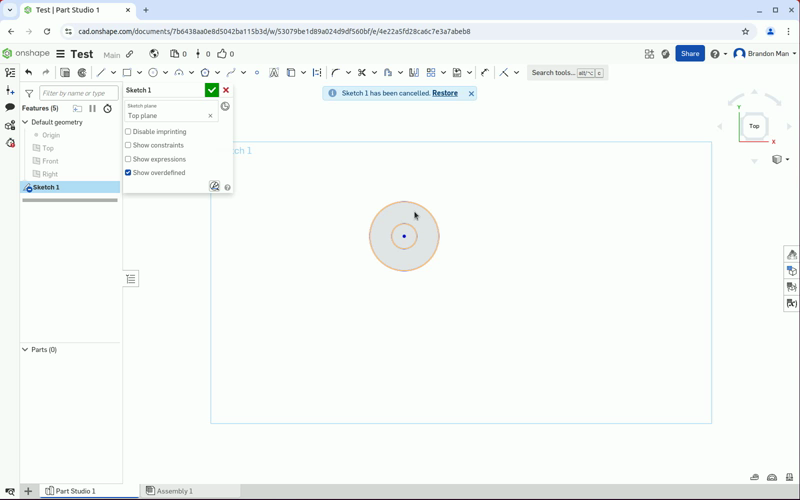
click(414, 211)
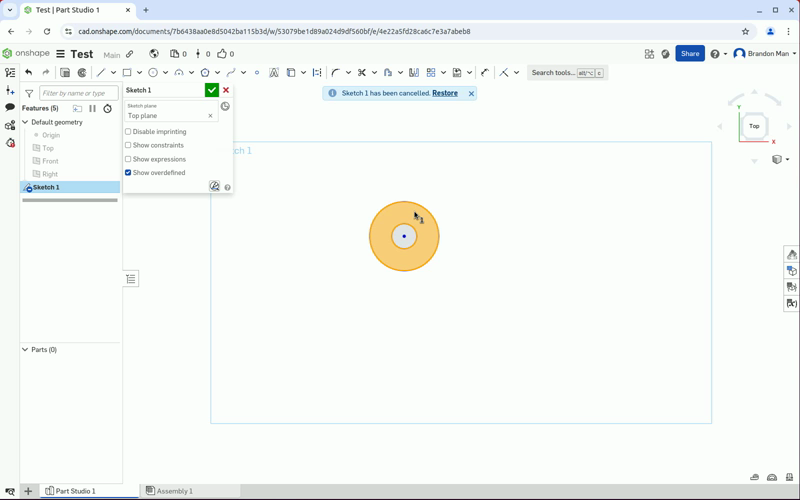
mouse_move(73, 352)
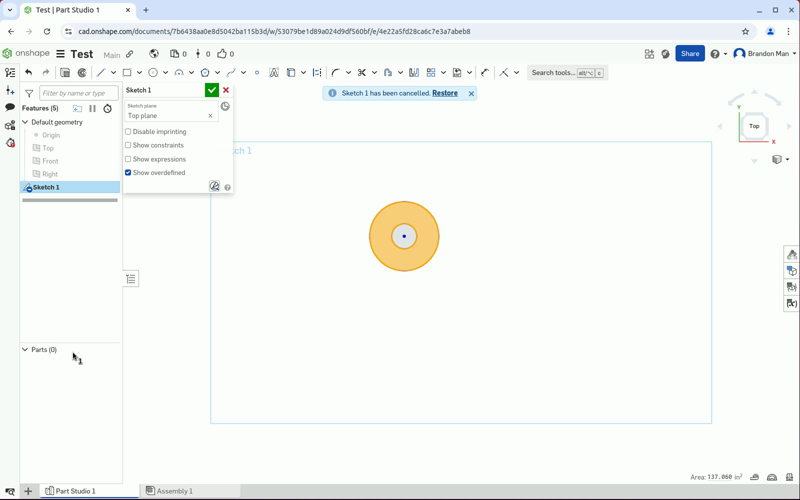
key(shift+y)
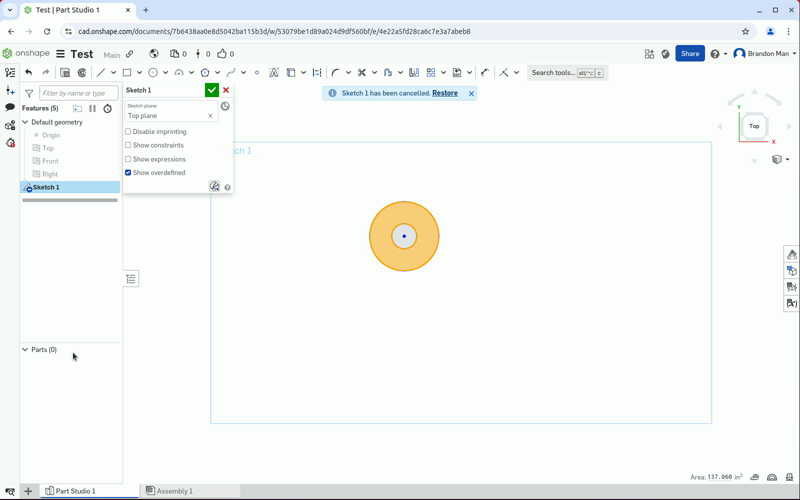
key(shift+e)
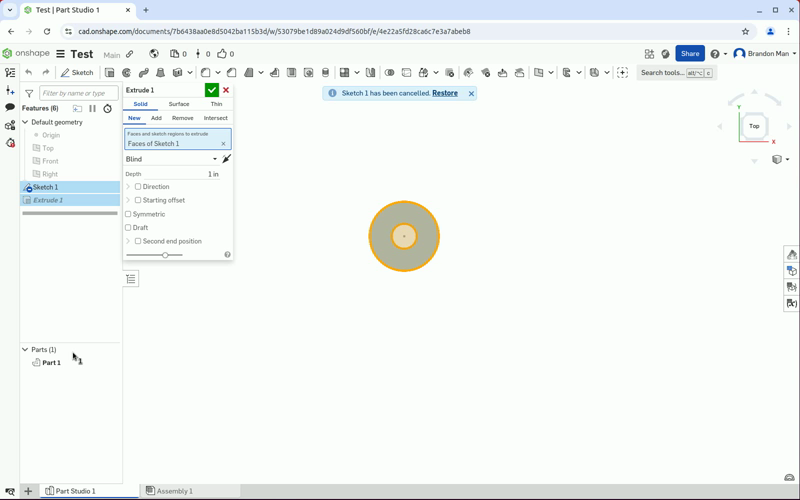
mouse_move(143, 106)
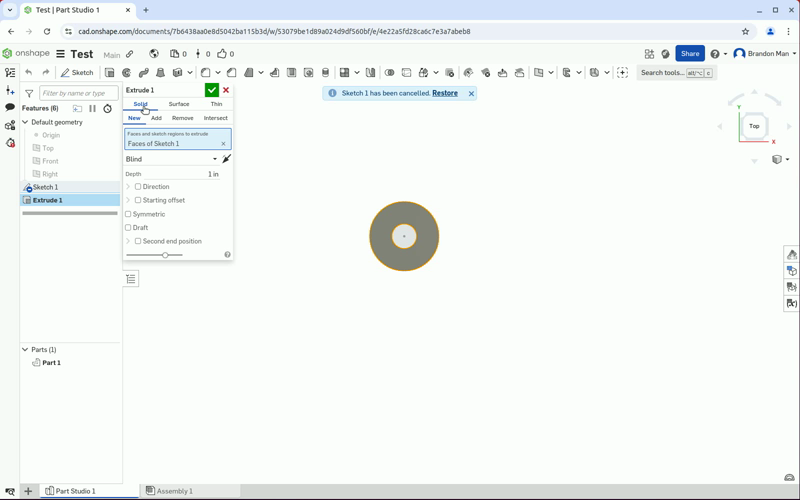
click(143, 106)
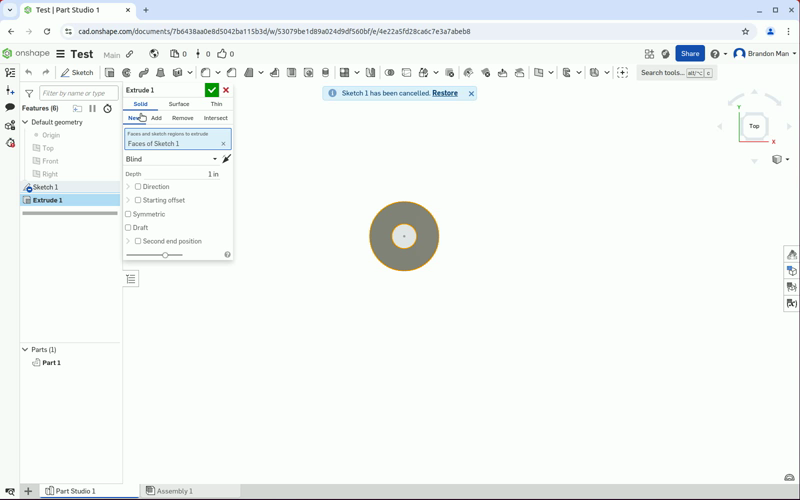
mouse_move(137, 120)
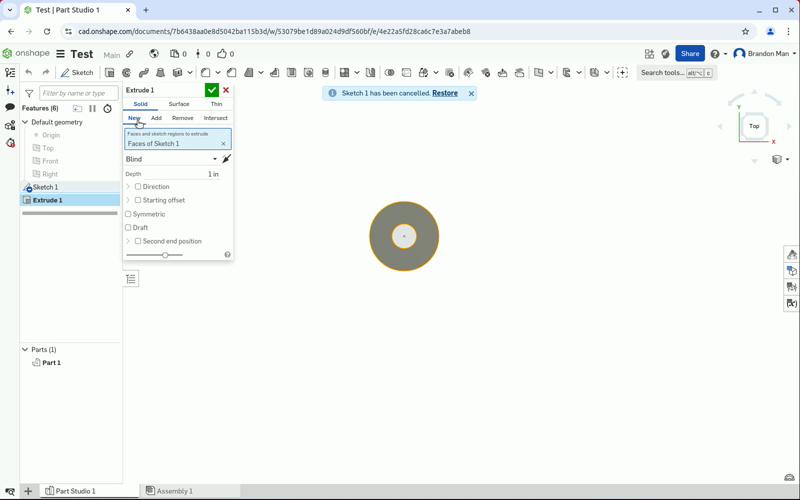
click(137, 120)
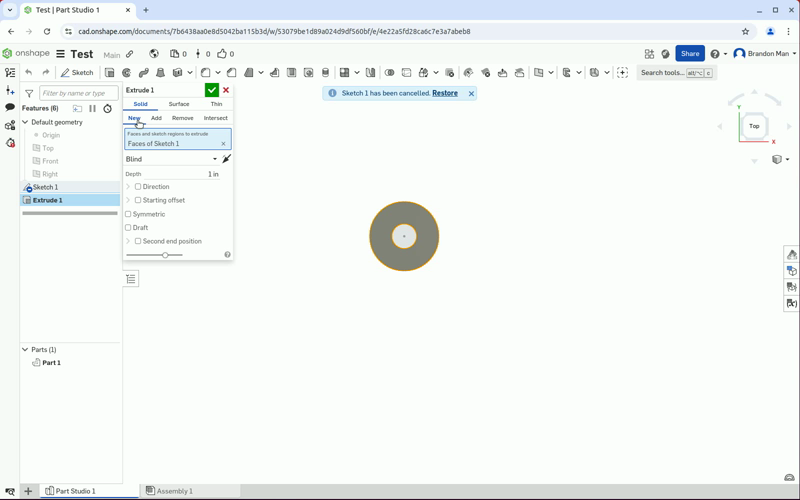
key(tab, 4)
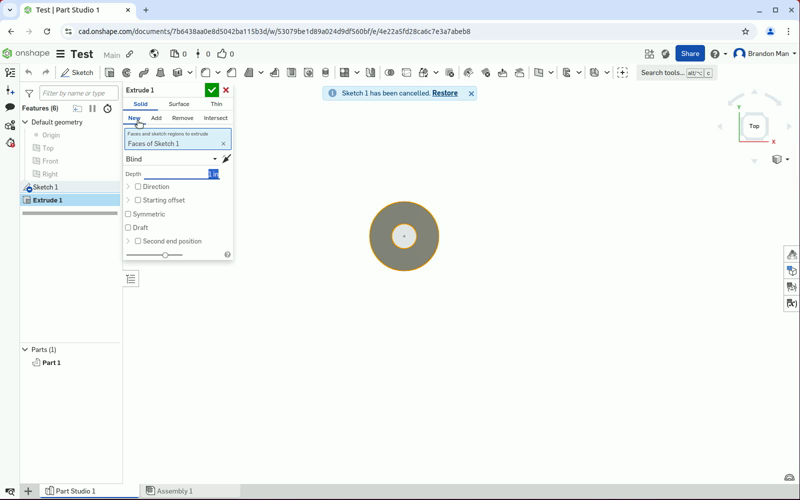
text(23.108)
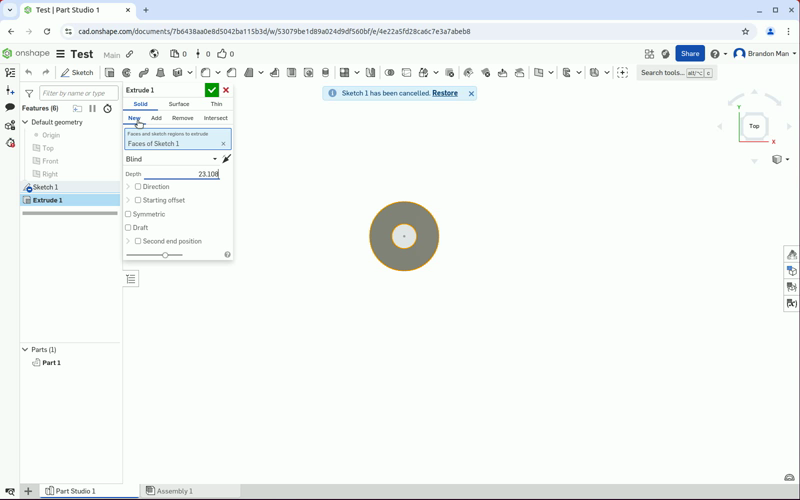
key(enter)
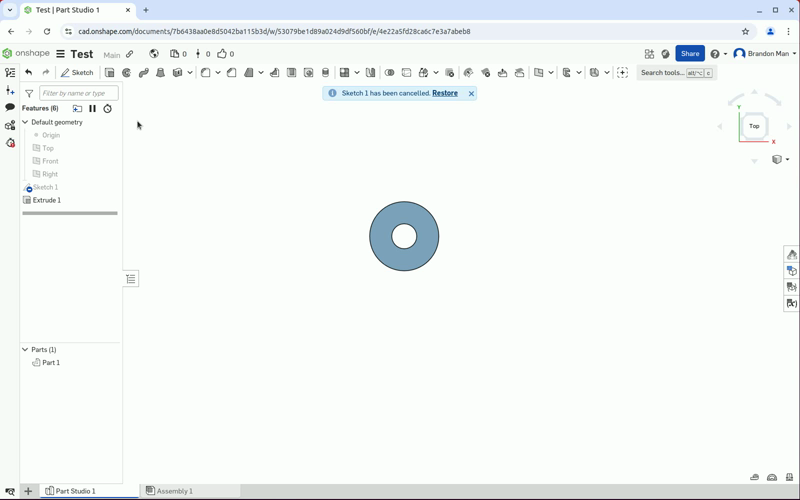
key(shift+h)
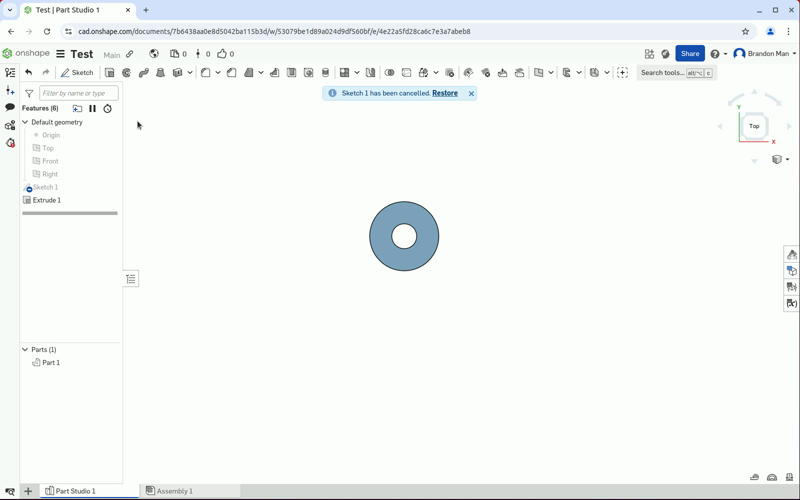
key(shift+h)
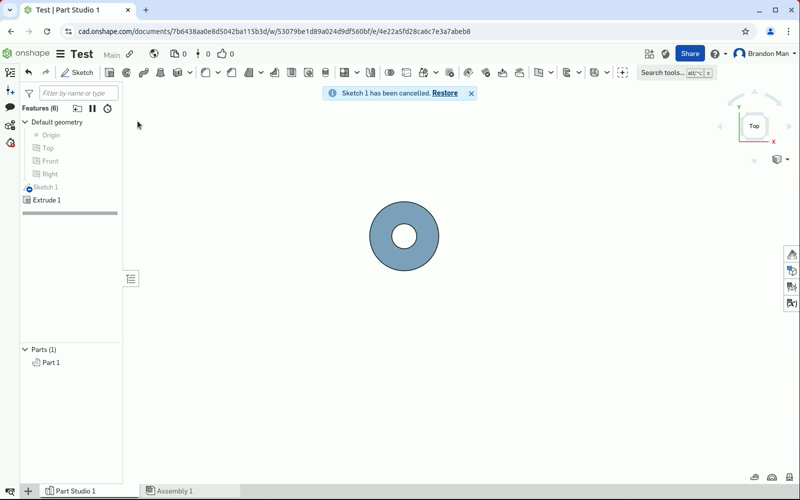
mouse_move(73, 189)
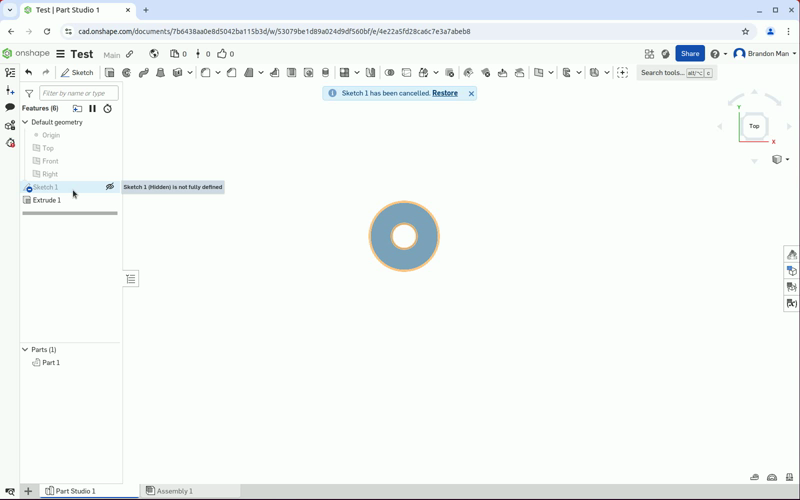
click(73, 189)
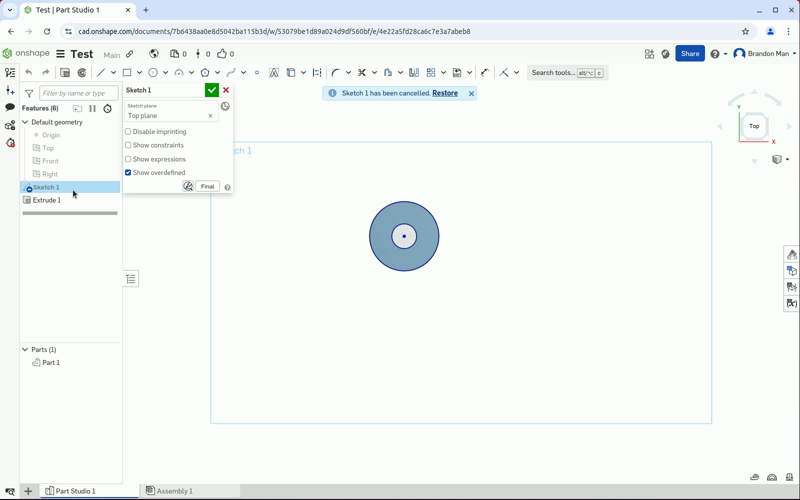
mouse_move(229, 92)
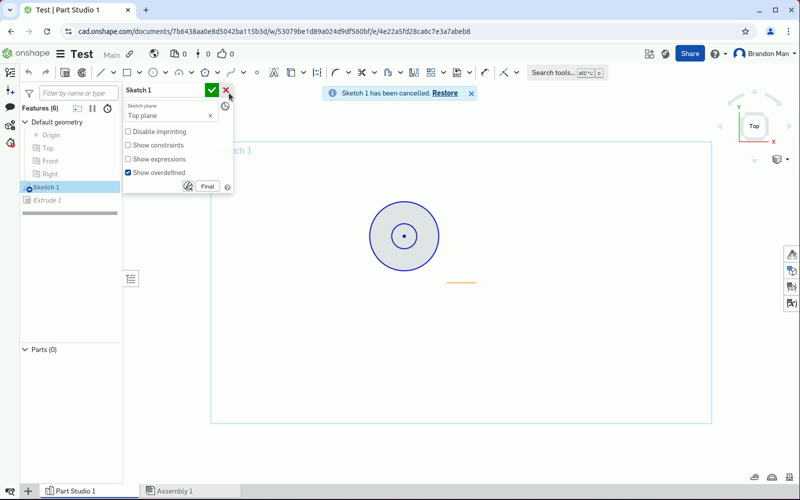
click(229, 92)
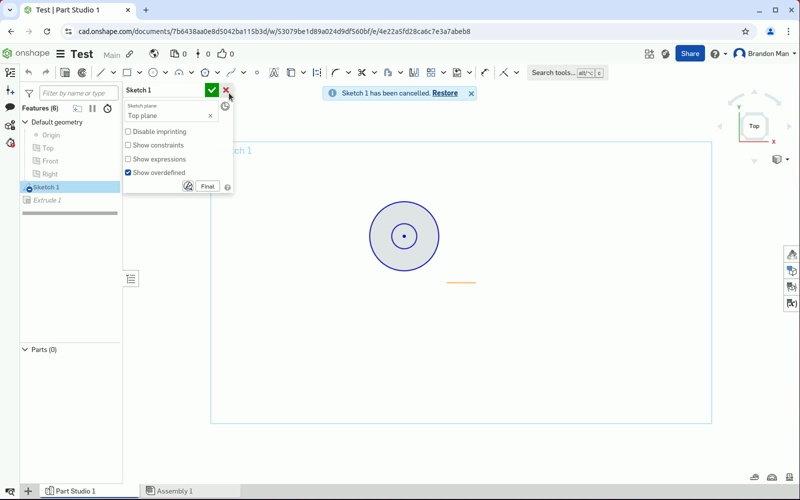
key(shift+s)
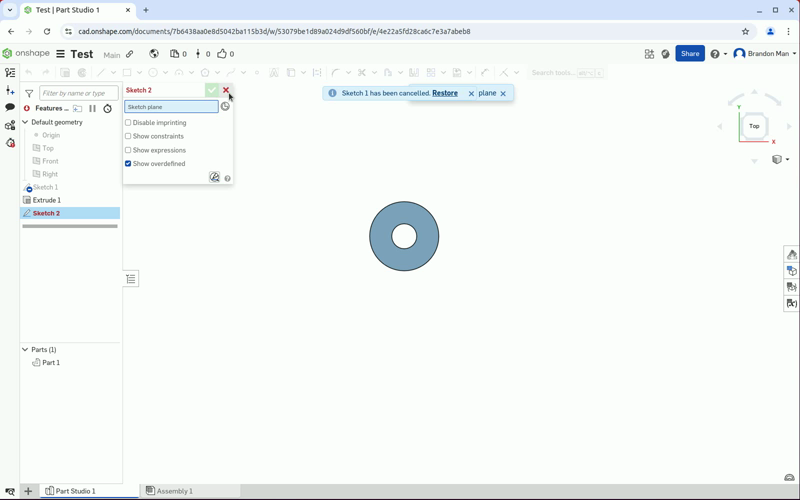
mouse_move(73, 150)
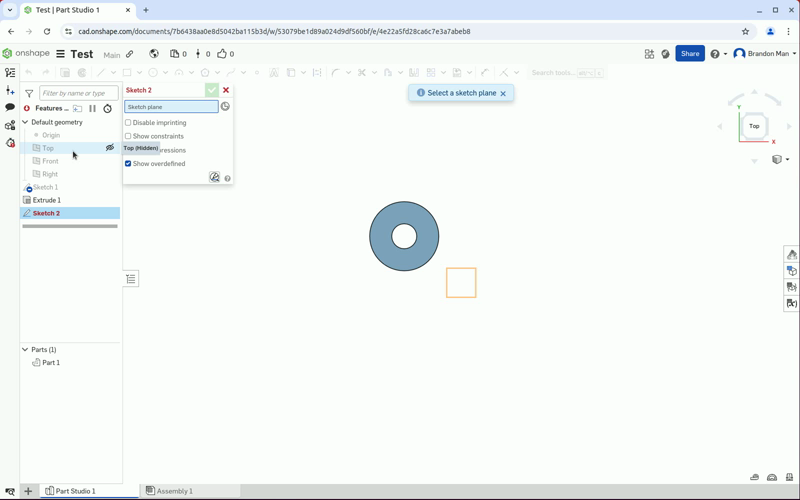
click(73, 150)
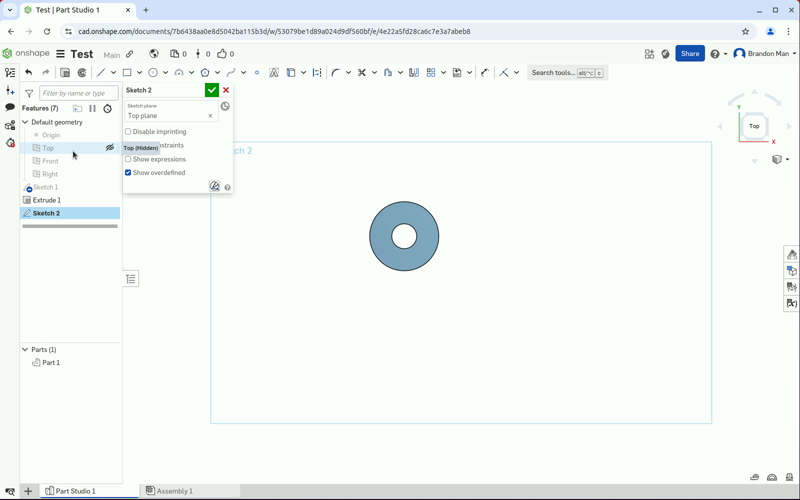
mouse_move(73, 352)
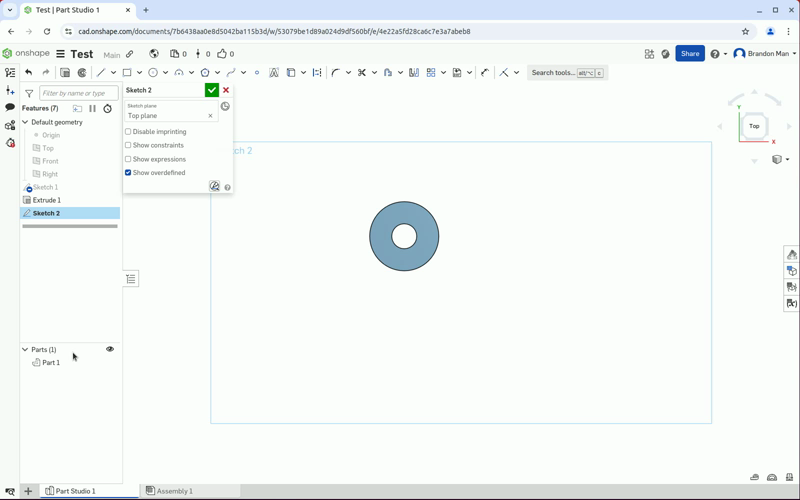
key(y)
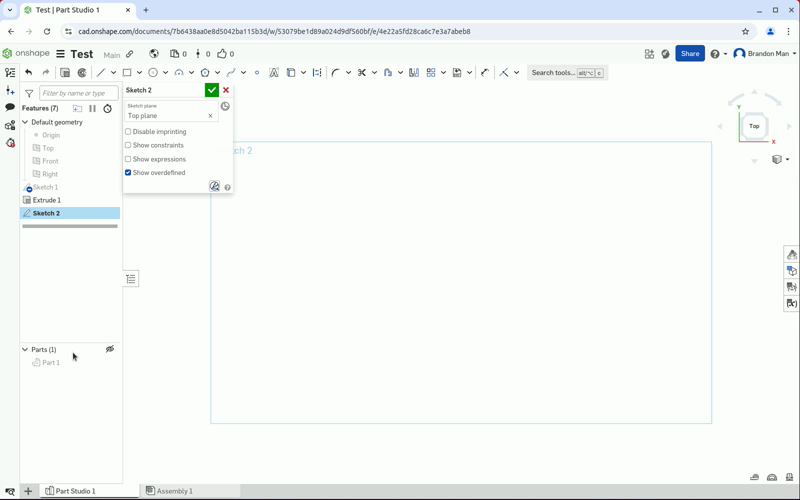
key(c)
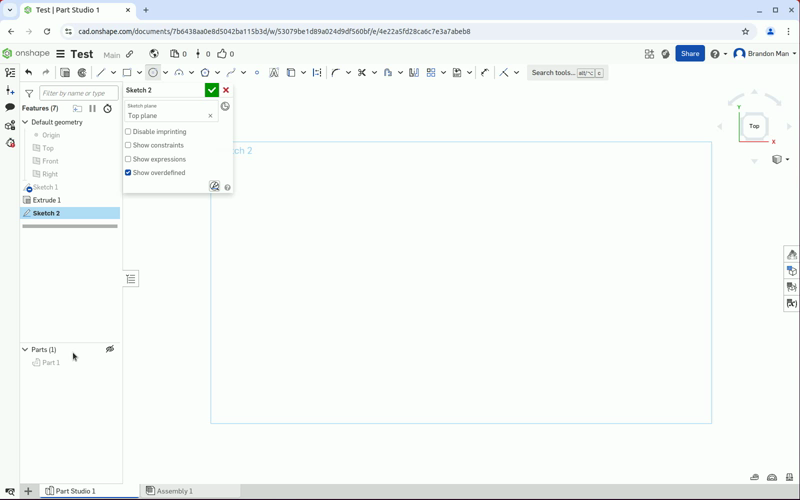
key_down(shift)
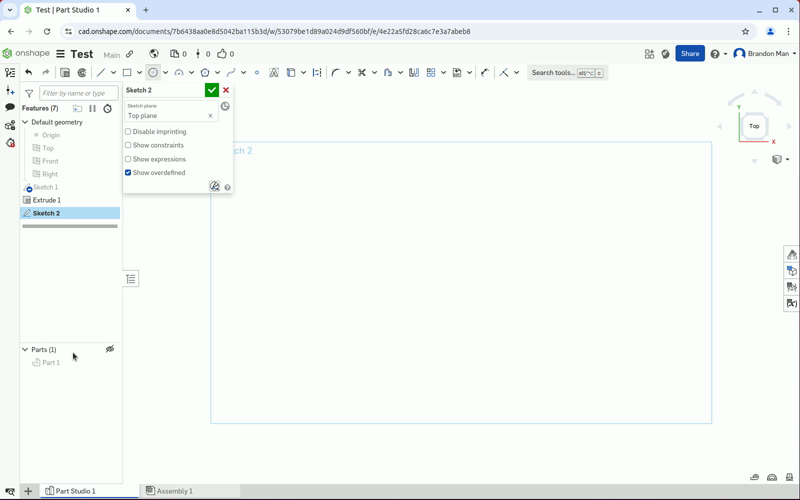
mouse_move(482, 236)
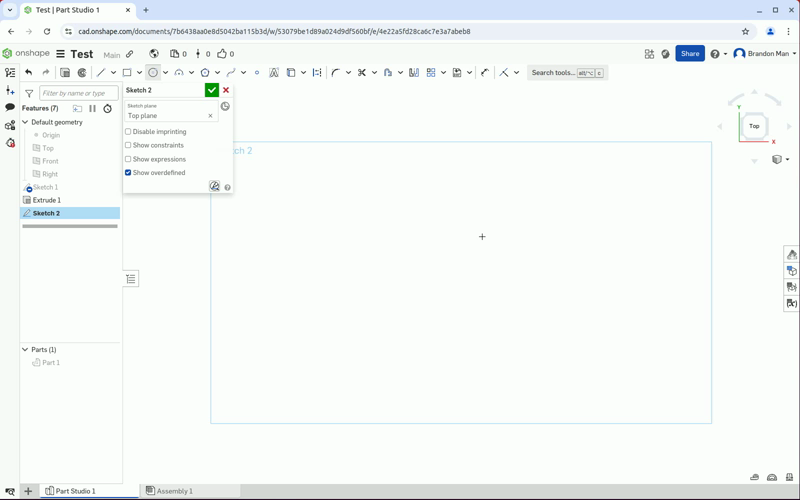
click(482, 236)
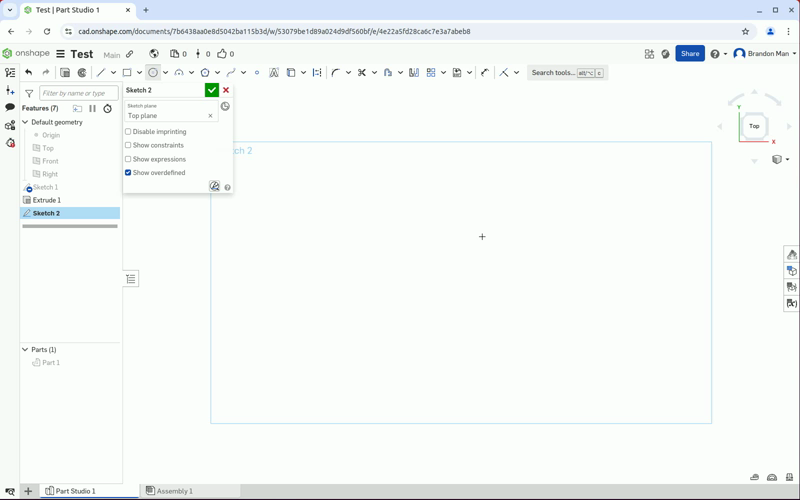
key_up(shift)
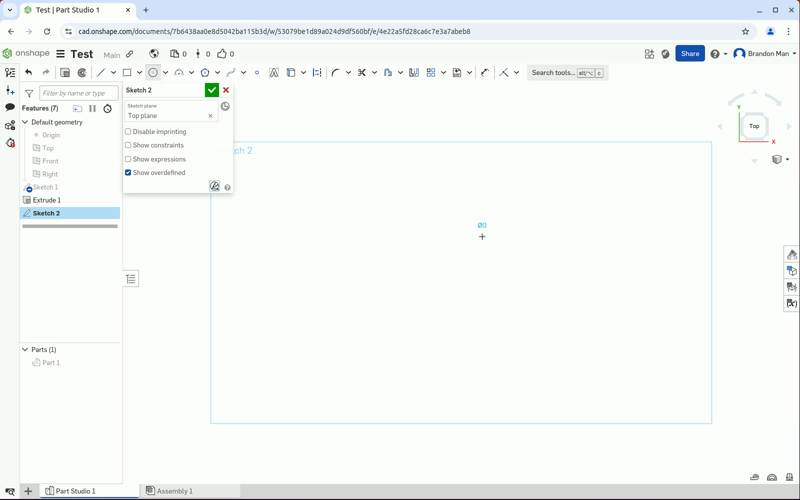
mouse_move(516, 236)
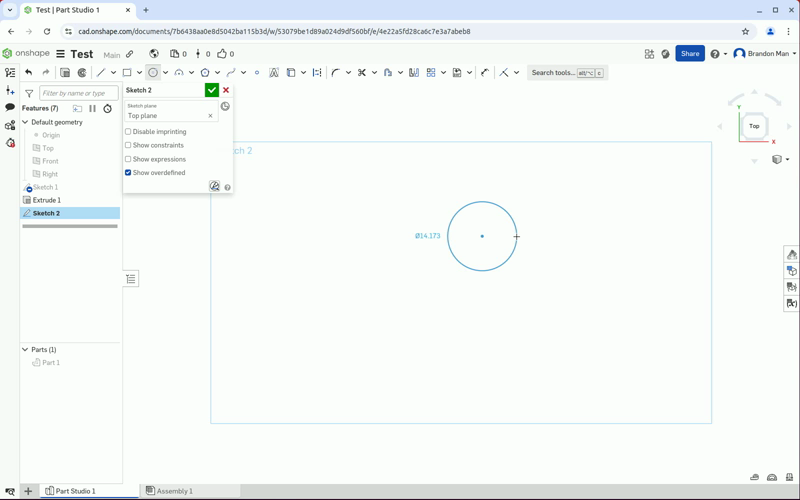
click(516, 236)
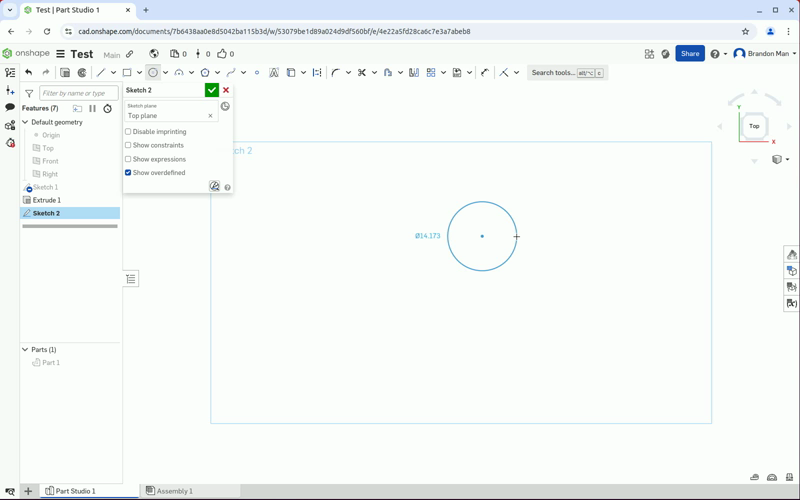
key(esc)
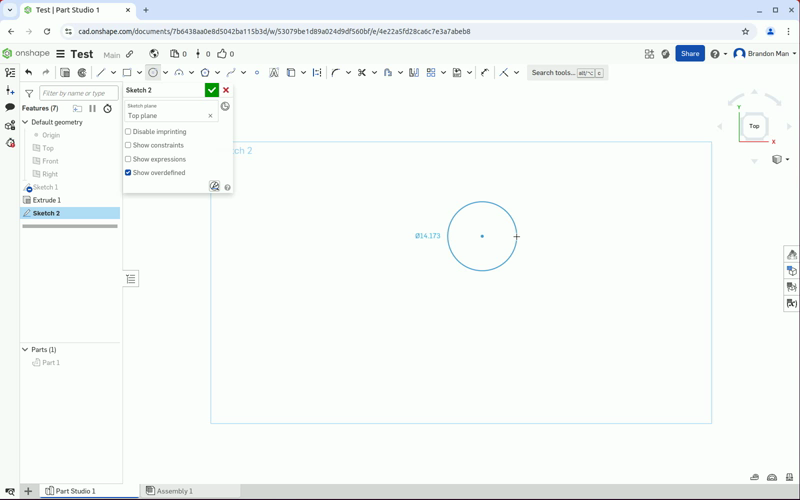
key(c)
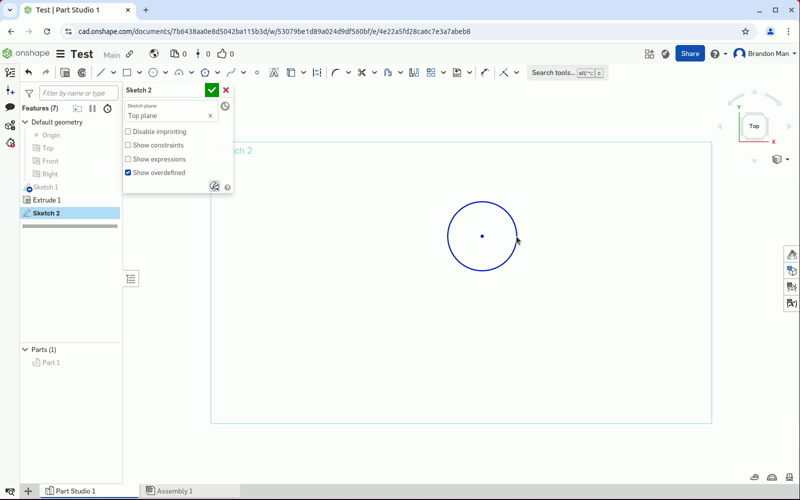
key_down(shift)
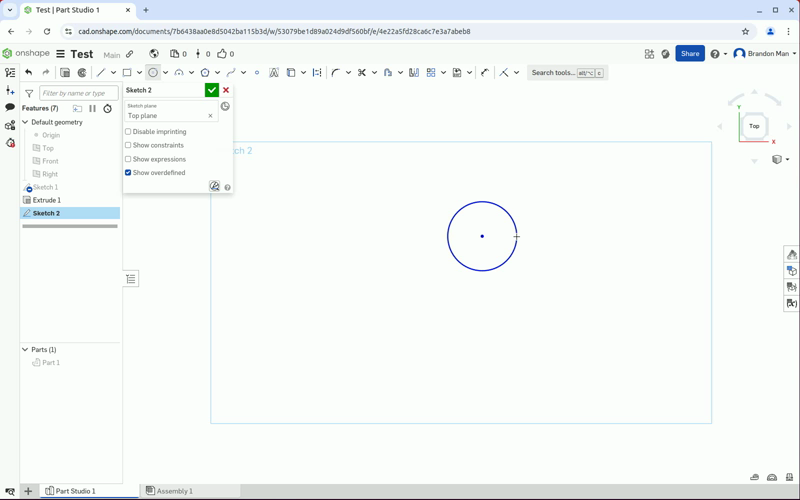
mouse_move(482, 236)
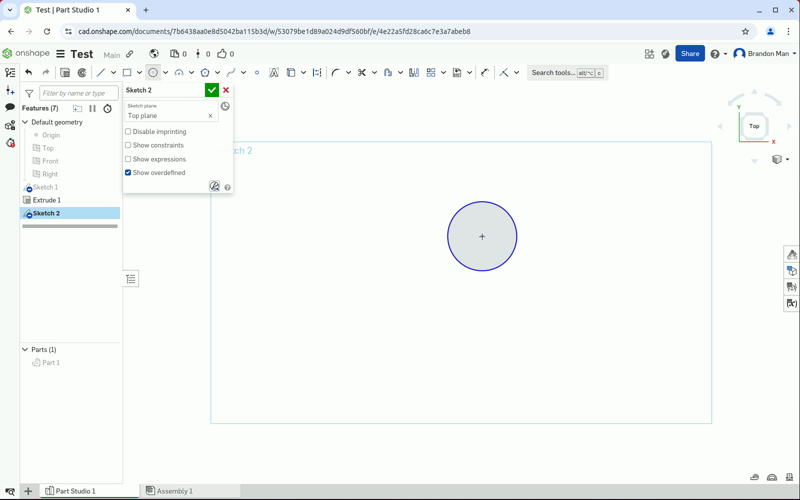
click(482, 236)
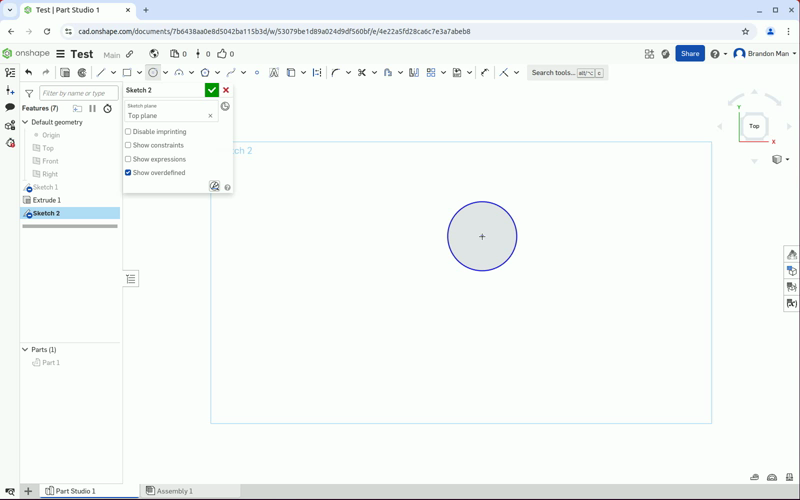
key_up(shift)
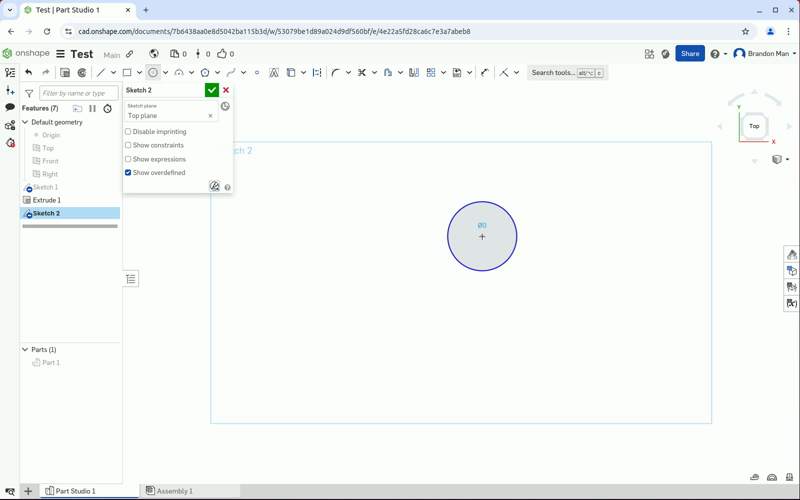
mouse_move(495, 236)
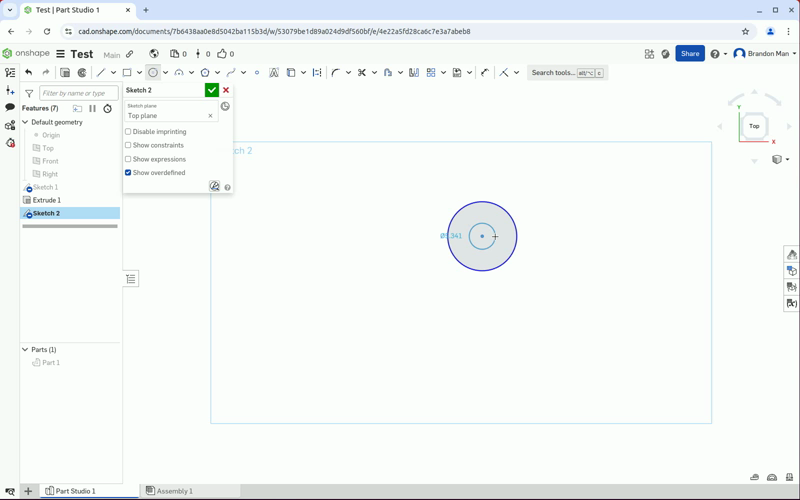
click(495, 236)
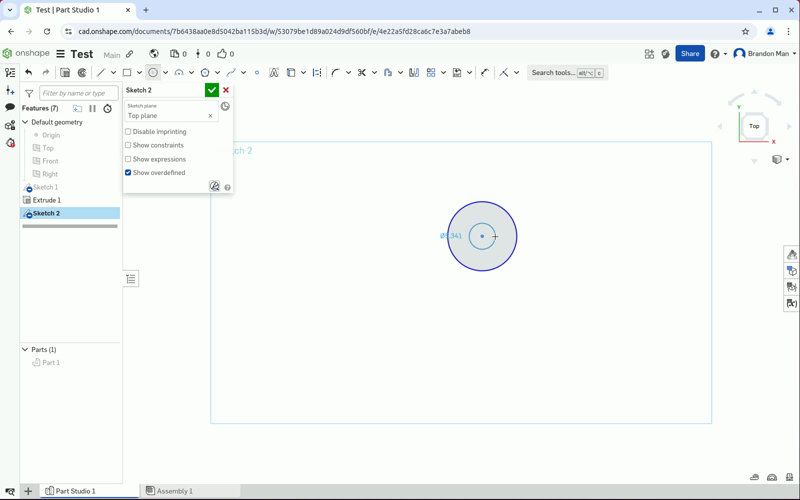
key(esc)
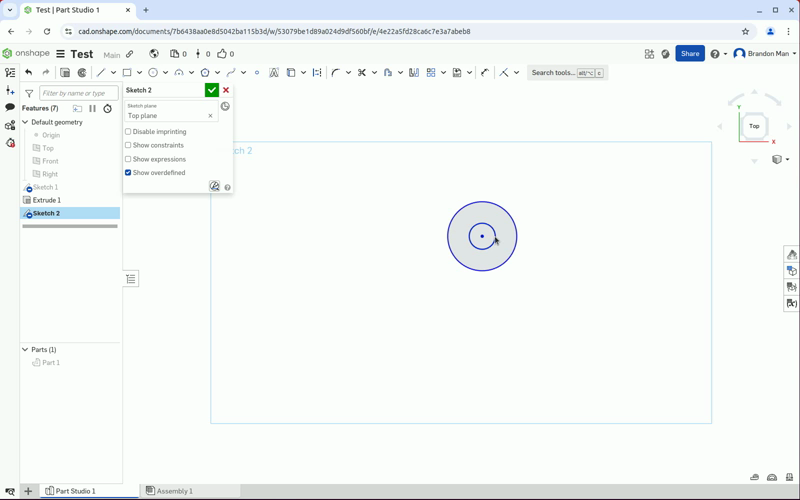
mouse_move(497, 232)
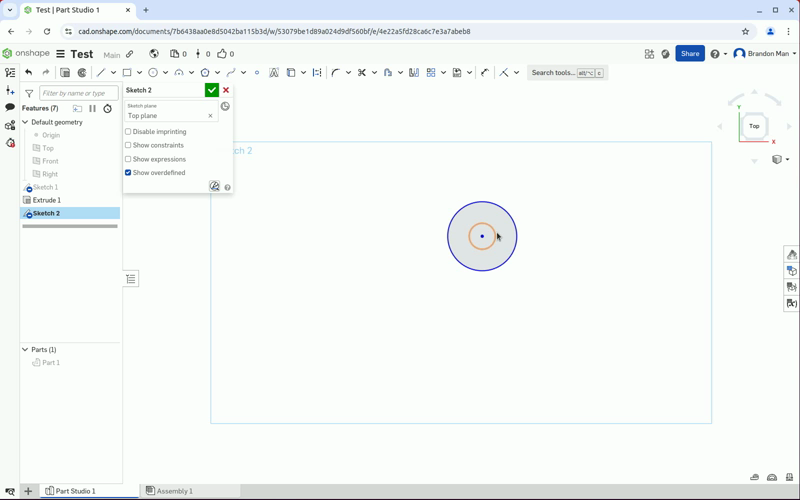
click(497, 232)
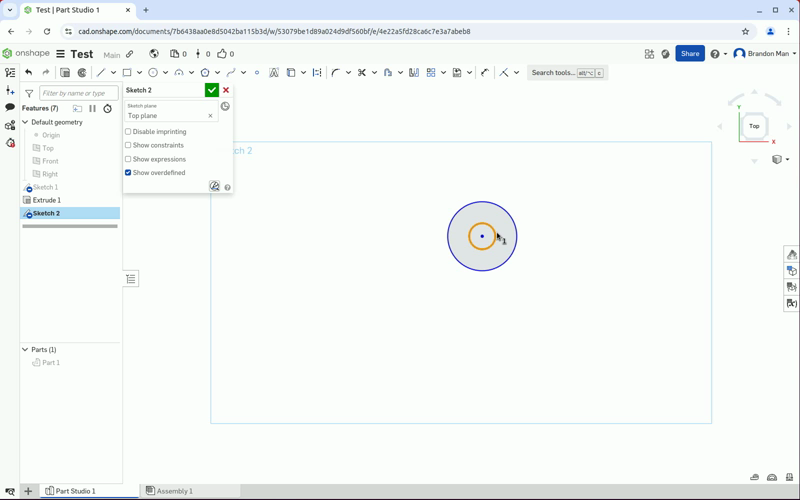
mouse_move(73, 352)
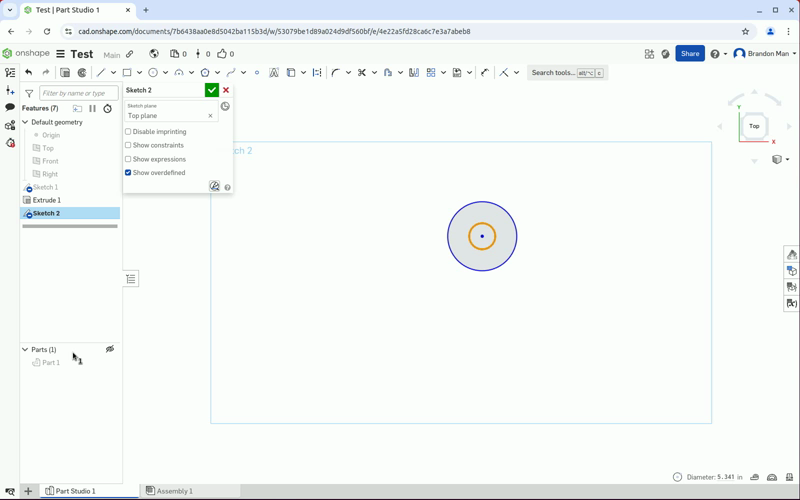
key(shift+y)
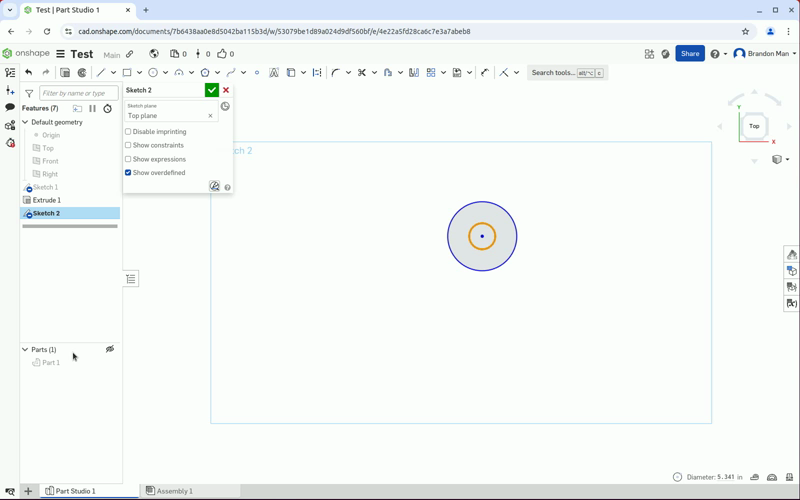
key(shift+e)
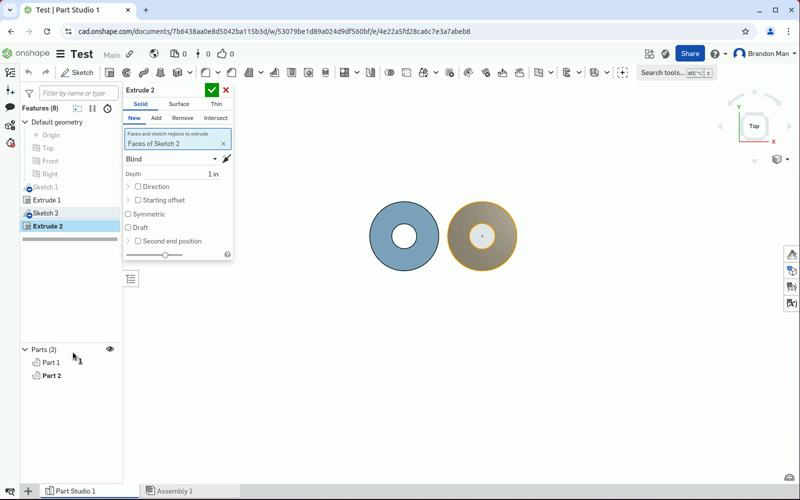
mouse_move(143, 106)
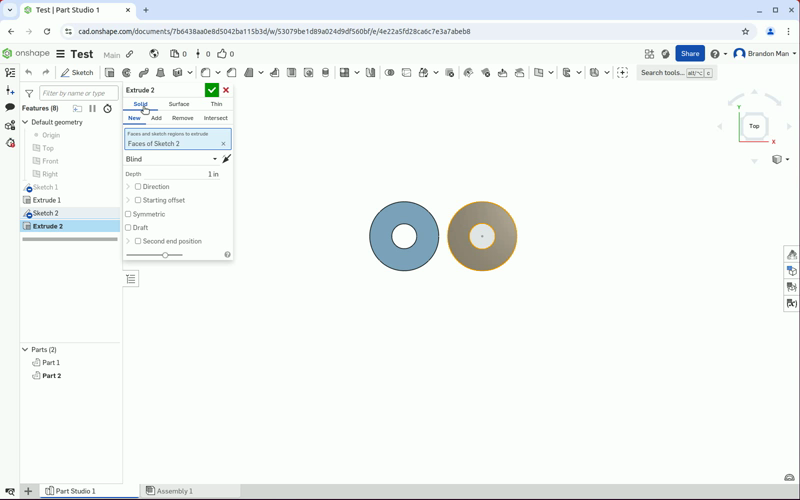
click(143, 106)
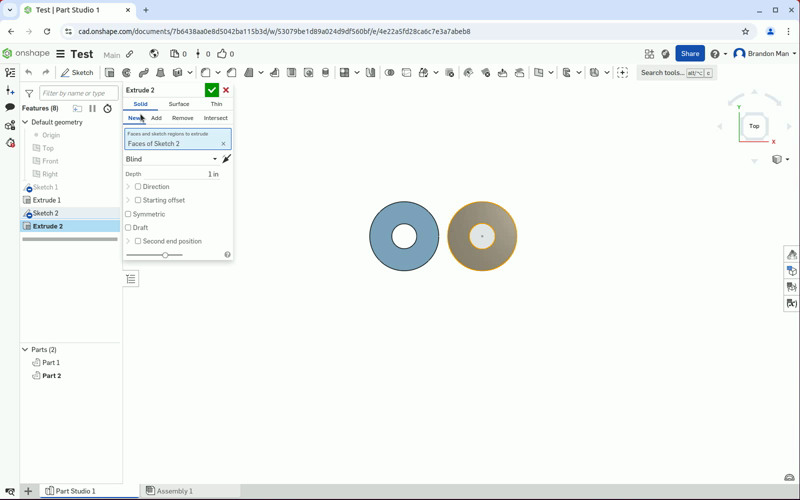
mouse_move(137, 120)
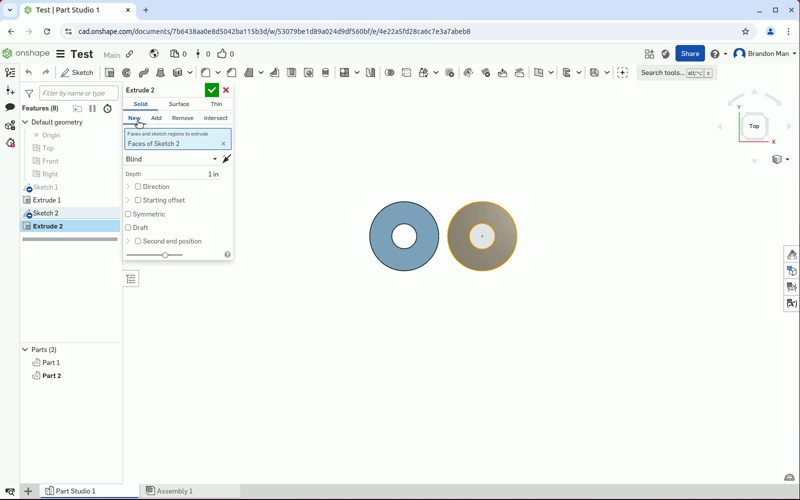
click(137, 120)
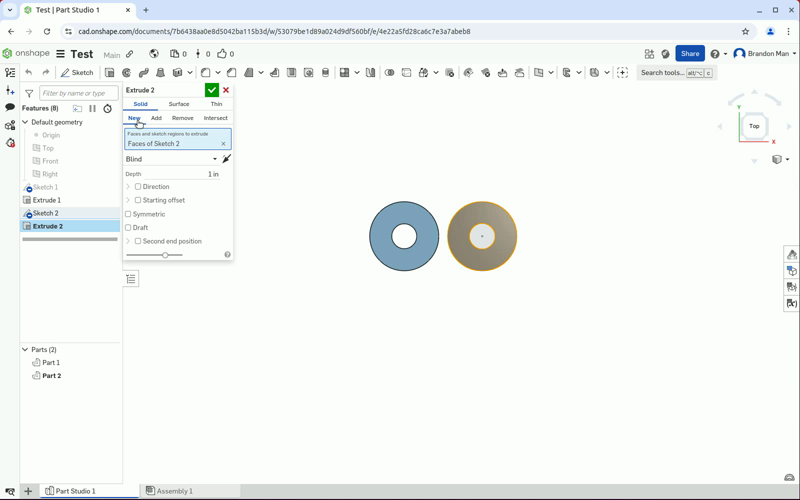
key(tab, 4)
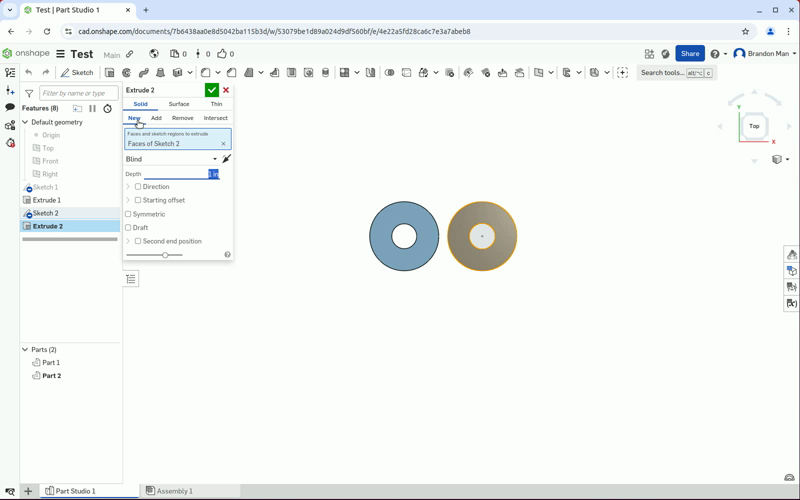
text(15.405)
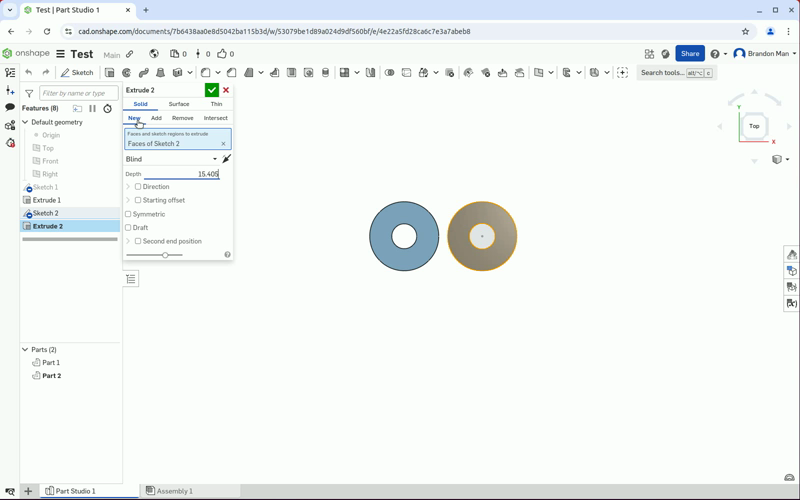
key(enter)
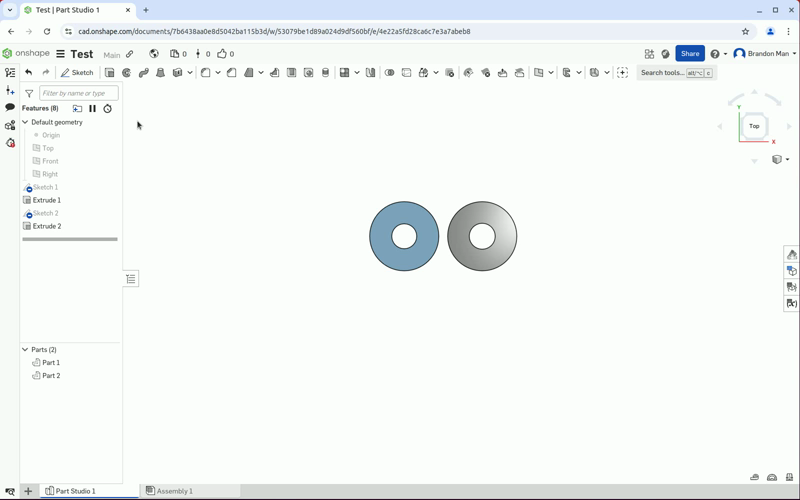
key(shift+h)
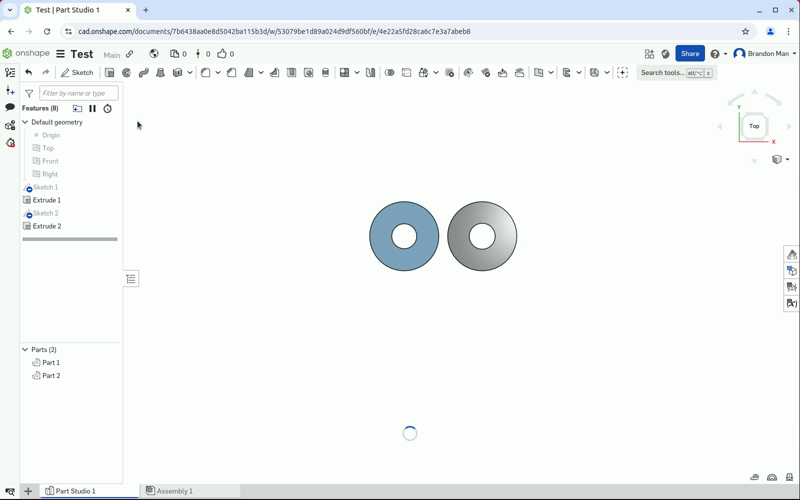
key(shift+h)
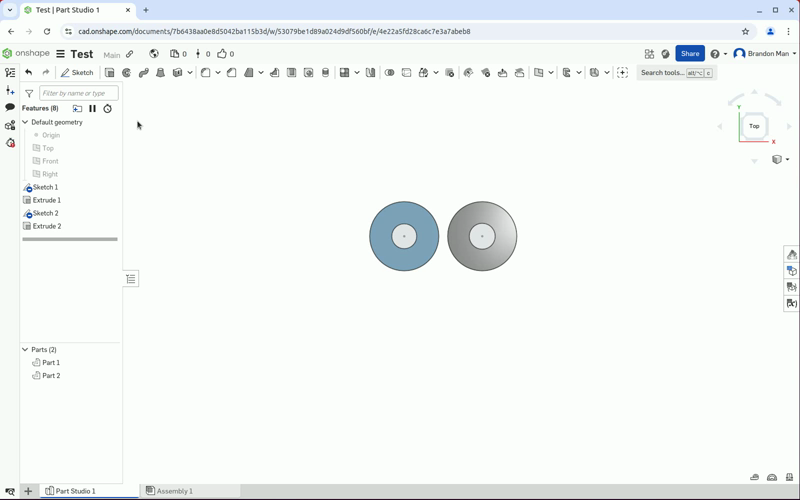
key(shift+7)
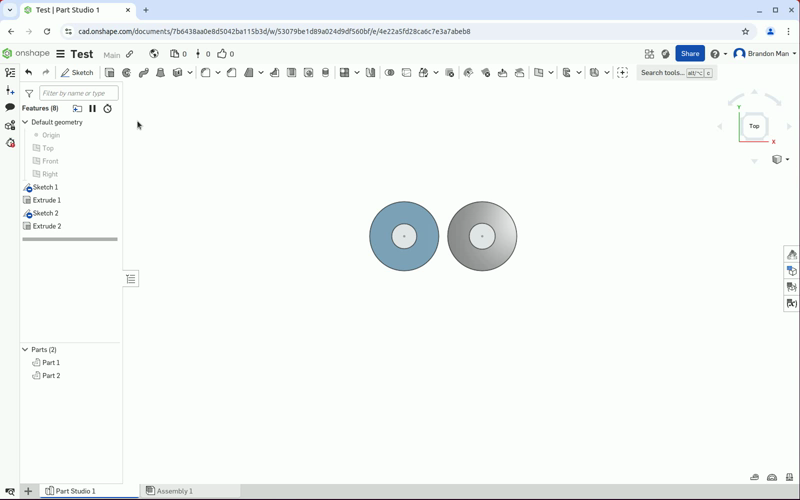
key(up, 3)
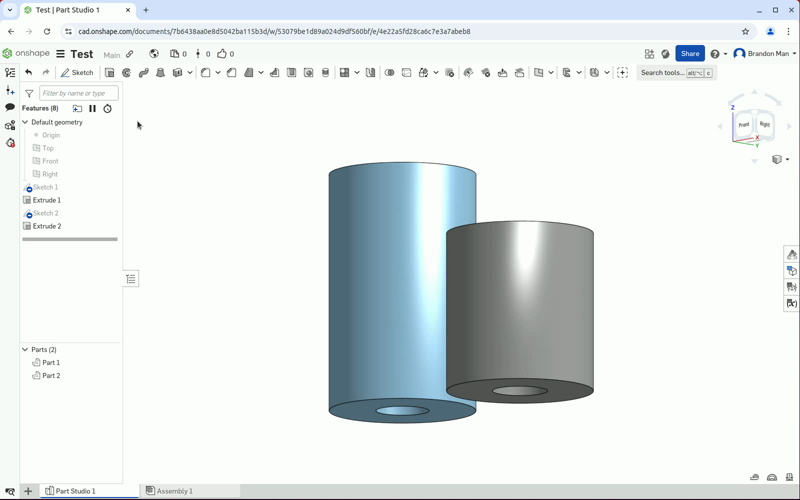
key(left, 3)
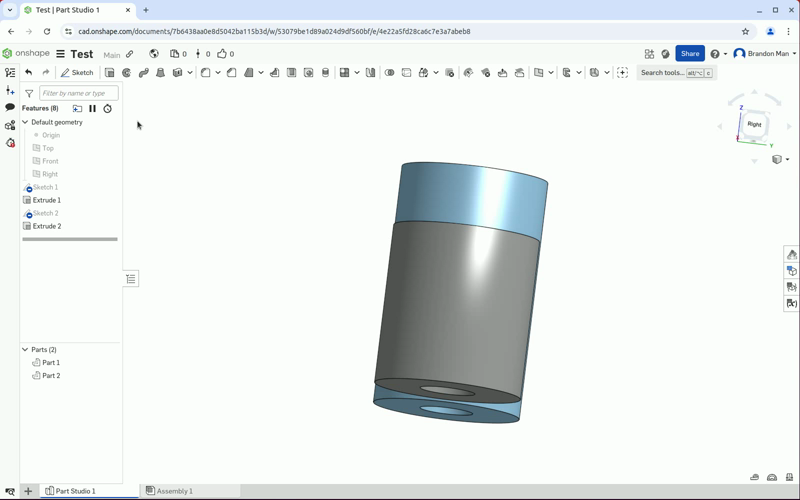
key(right, 3)
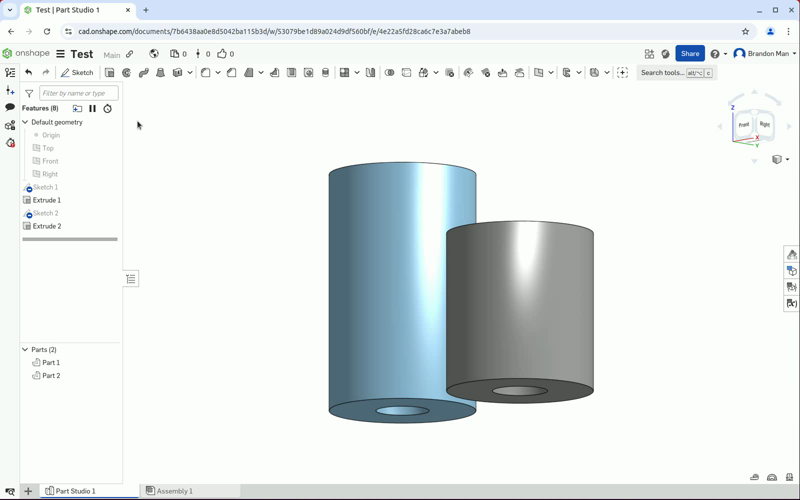
key(down, 3)
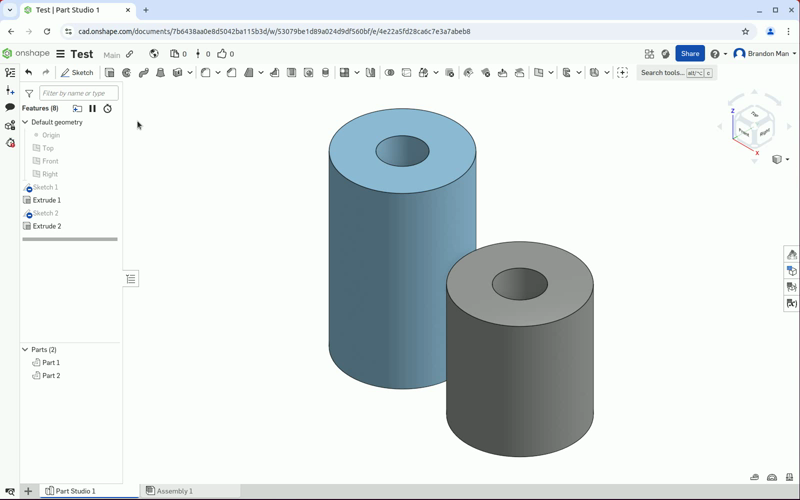
mouse_move(73, 189)
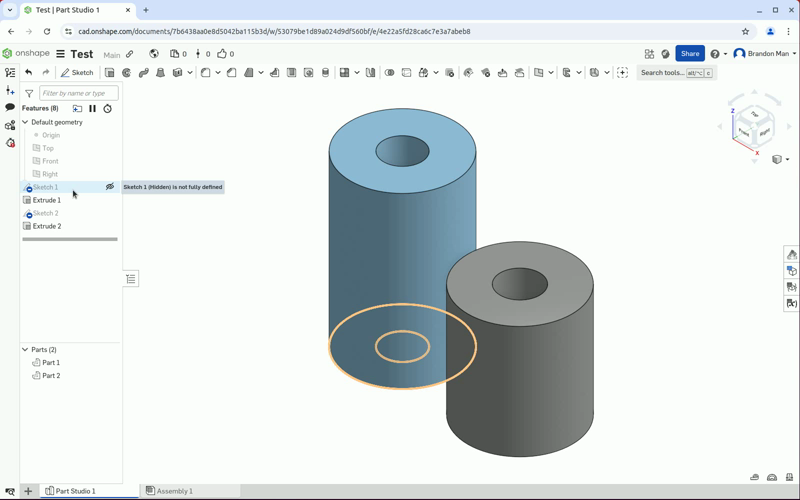
click(73, 189)